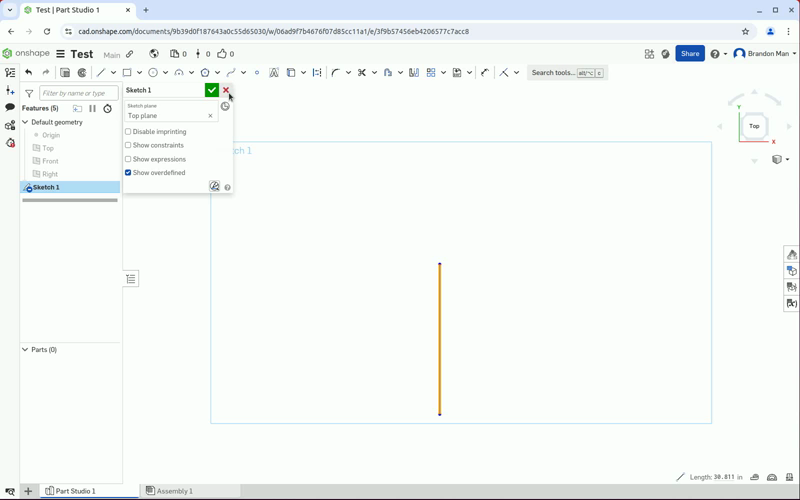
key(shift+h)
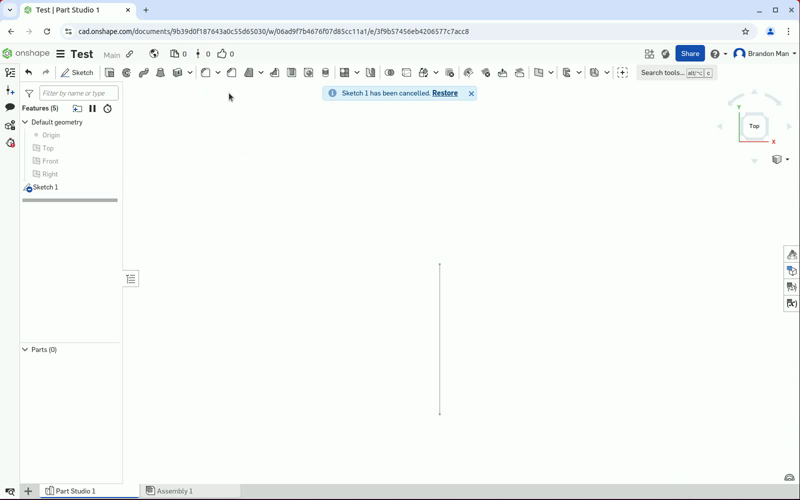
key(shift+s)
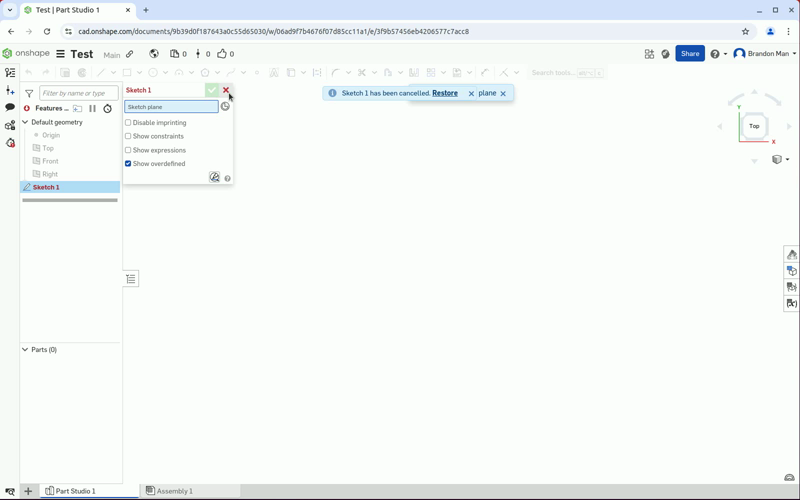
mouse_move(73, 150)
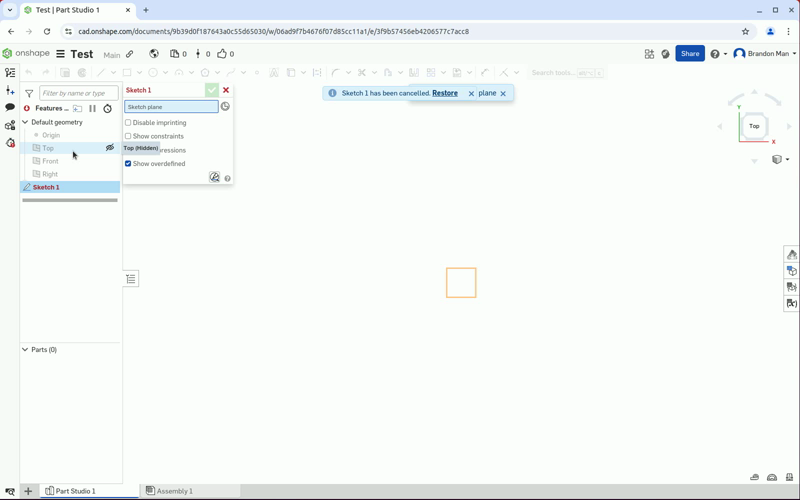
click(73, 150)
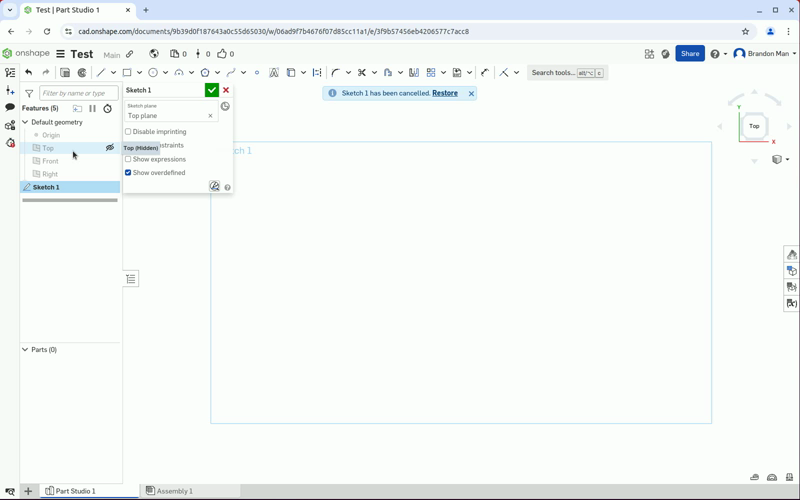
mouse_move(73, 352)
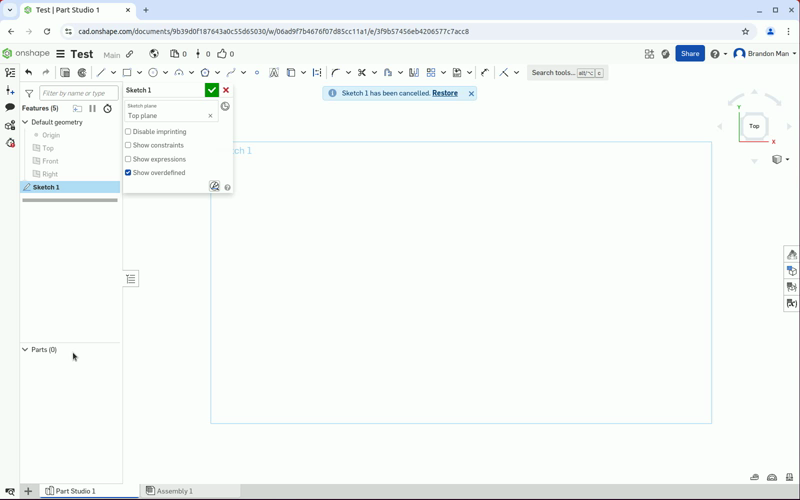
key(y)
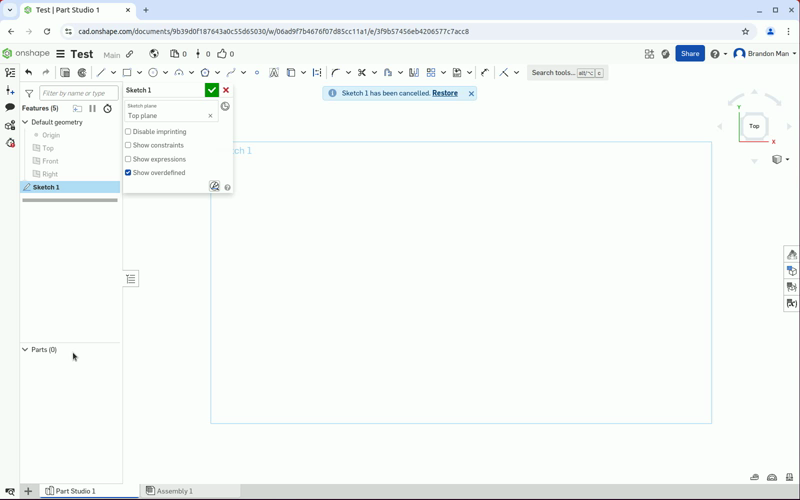
key(c)
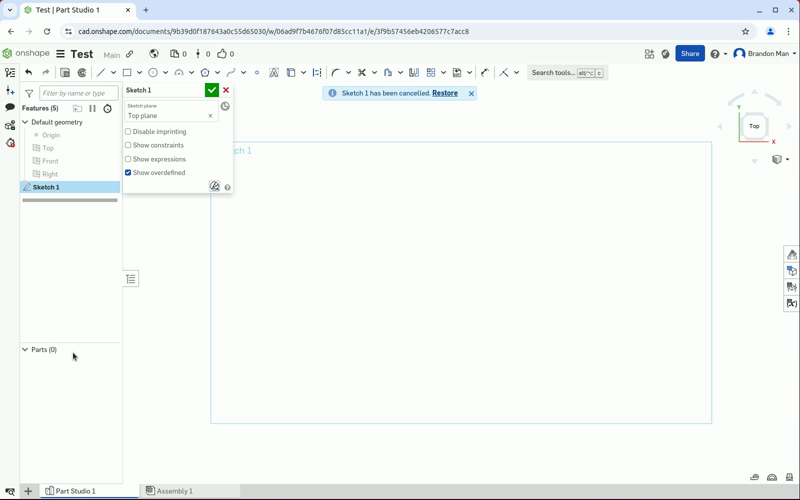
key_down(shift)
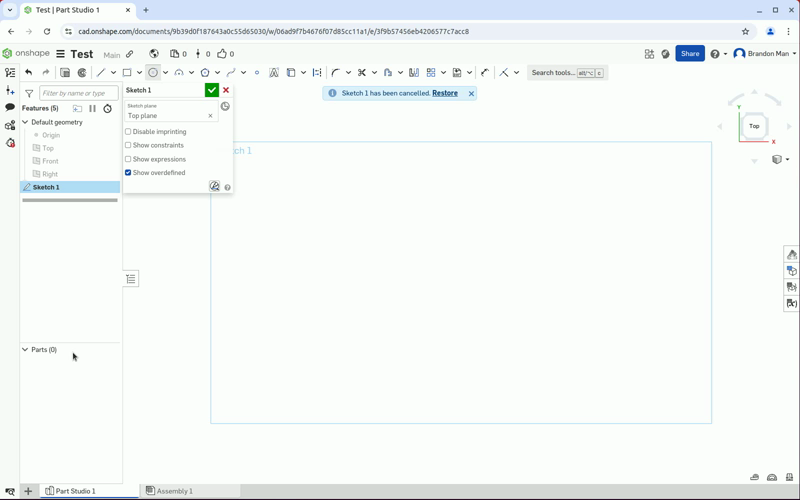
mouse_move(461, 282)
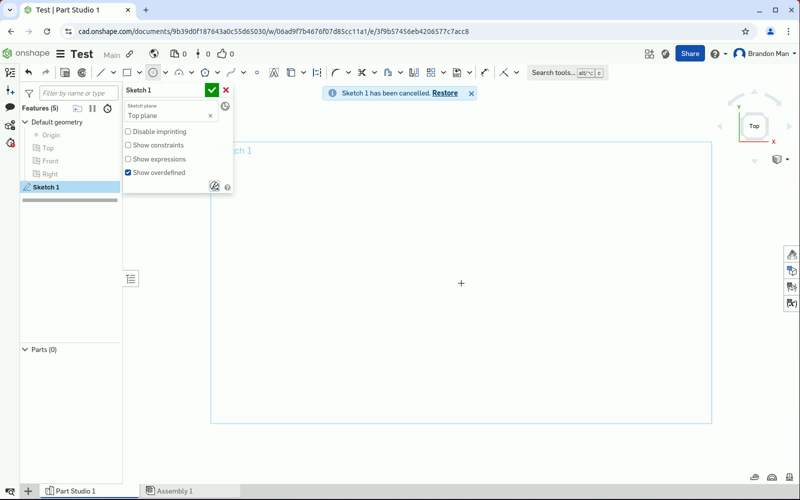
click(461, 282)
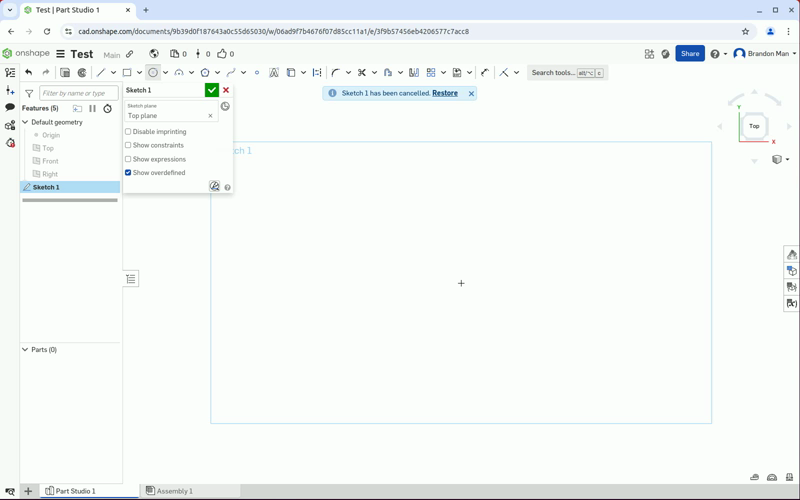
key_up(shift)
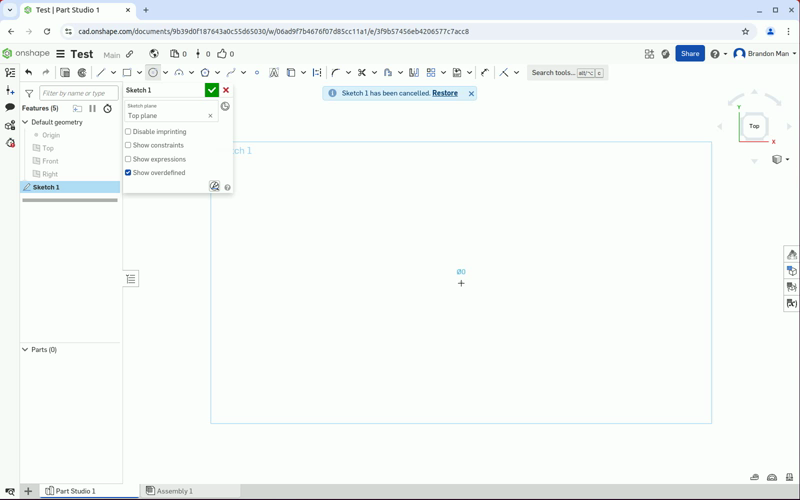
mouse_move(540, 282)
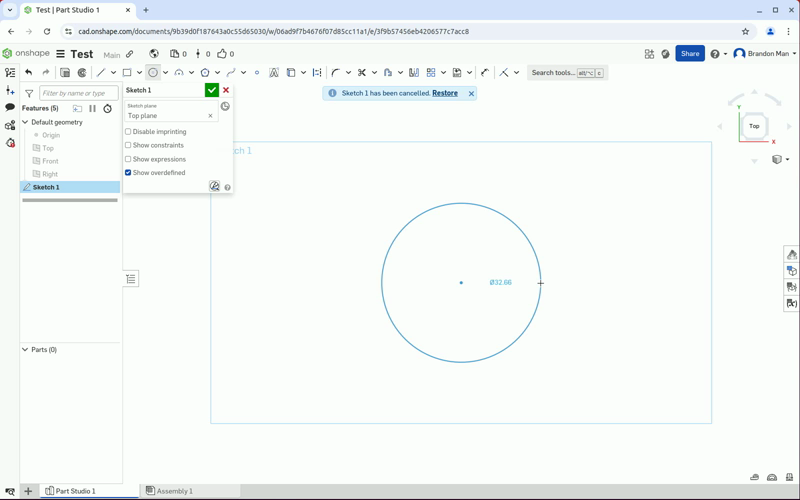
click(540, 282)
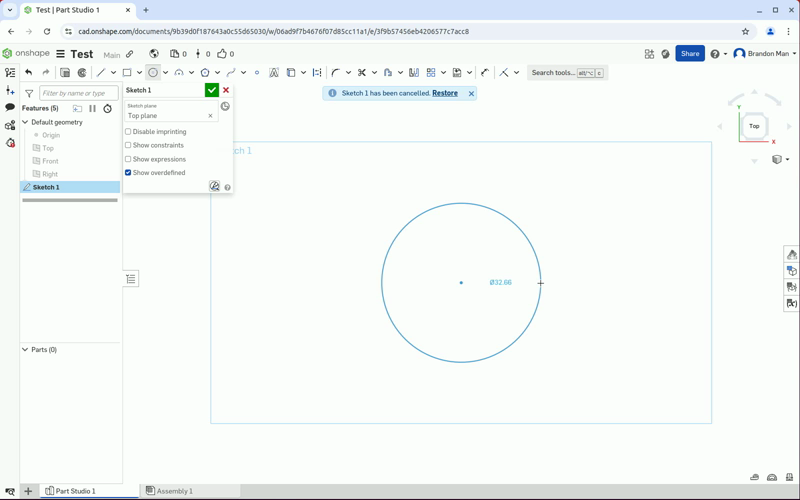
key(esc)
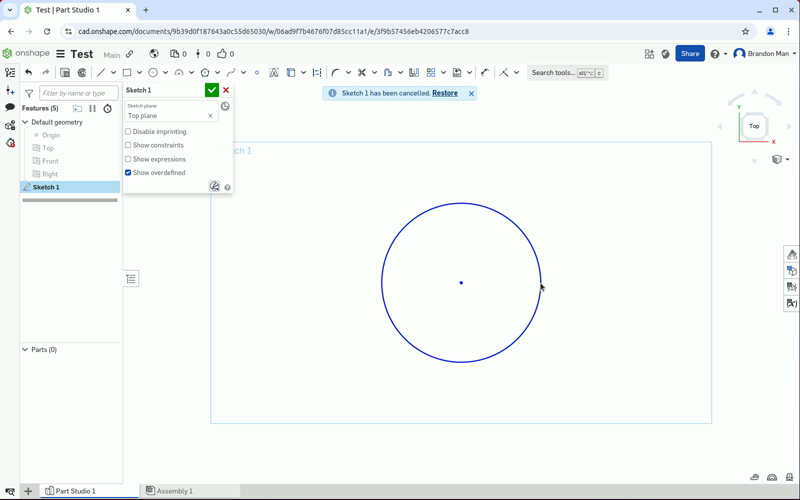
key(c)
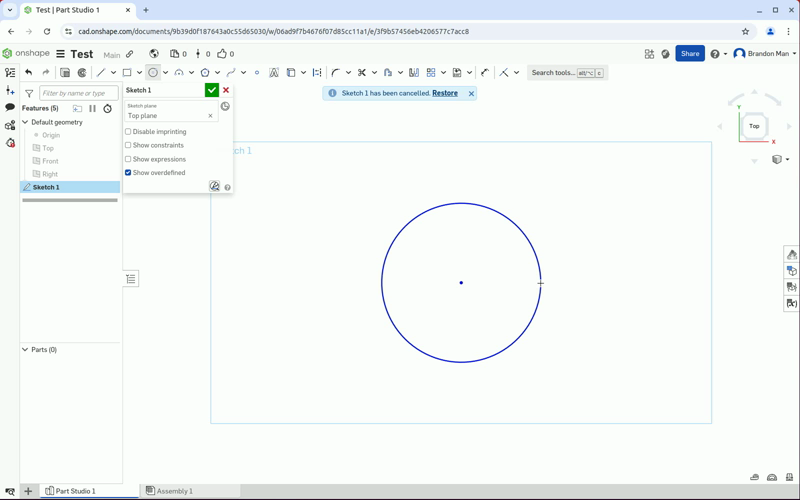
key_down(shift)
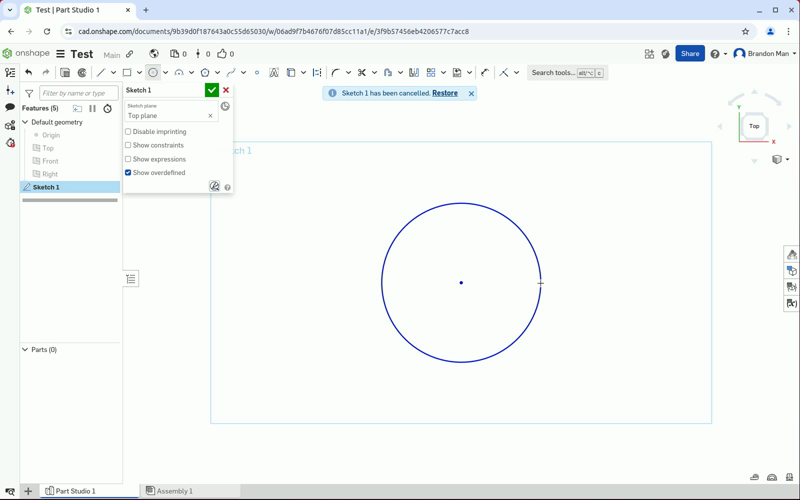
mouse_move(461, 282)
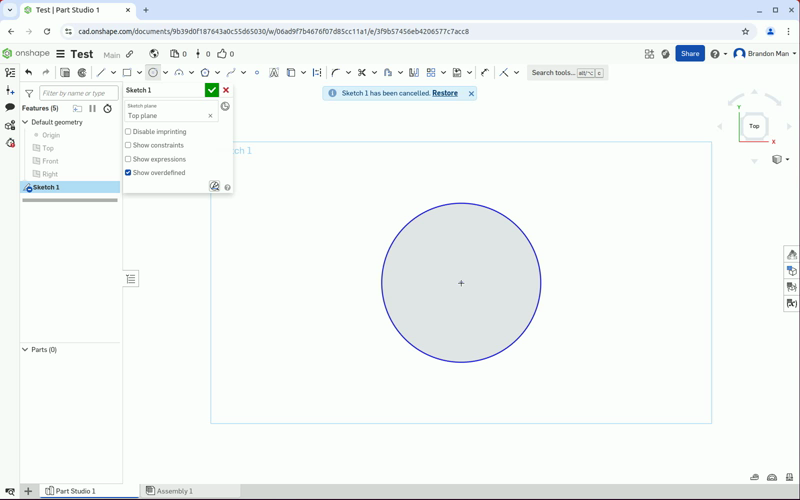
click(461, 282)
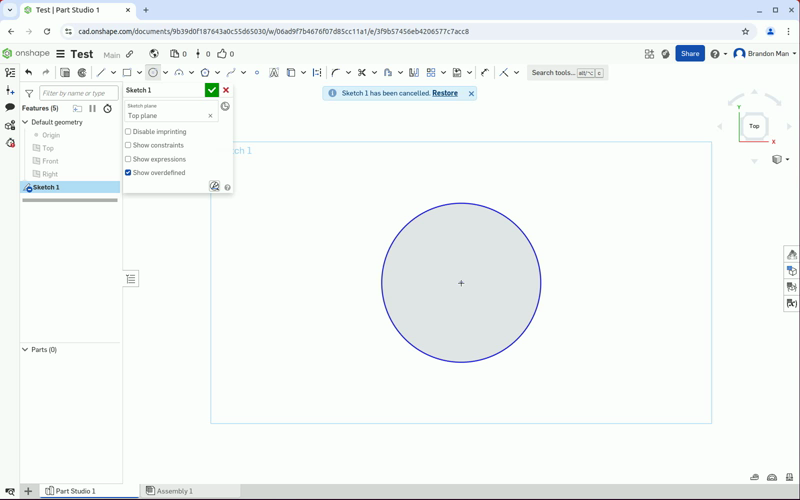
key_up(shift)
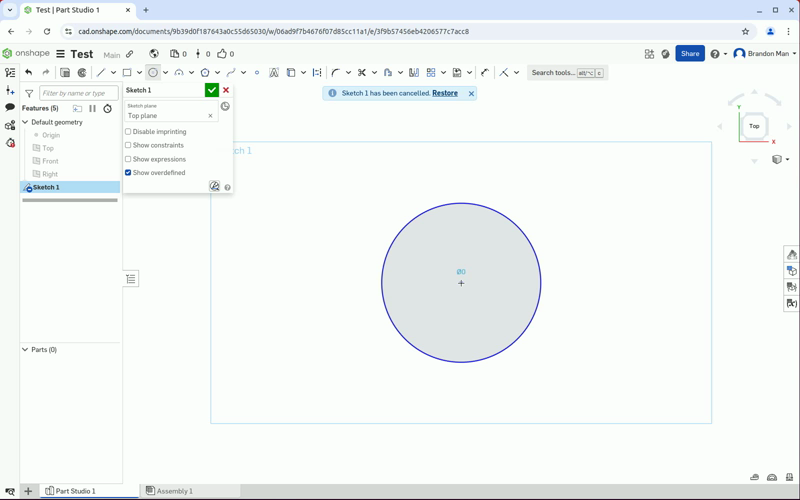
mouse_move(535, 282)
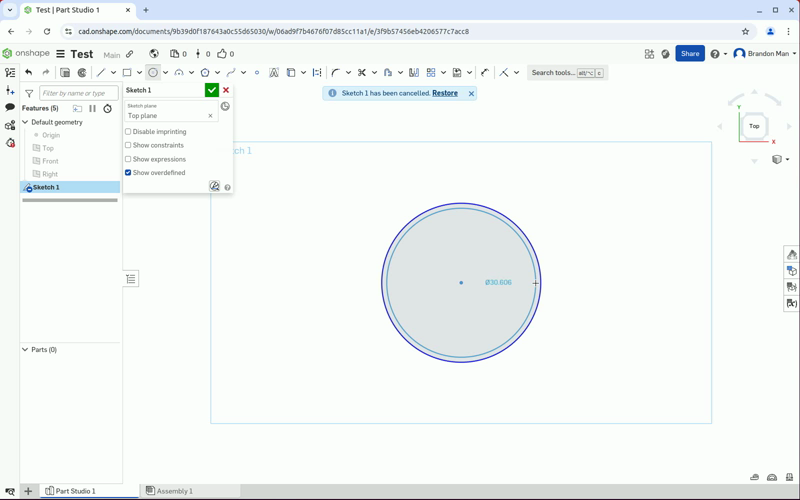
click(535, 282)
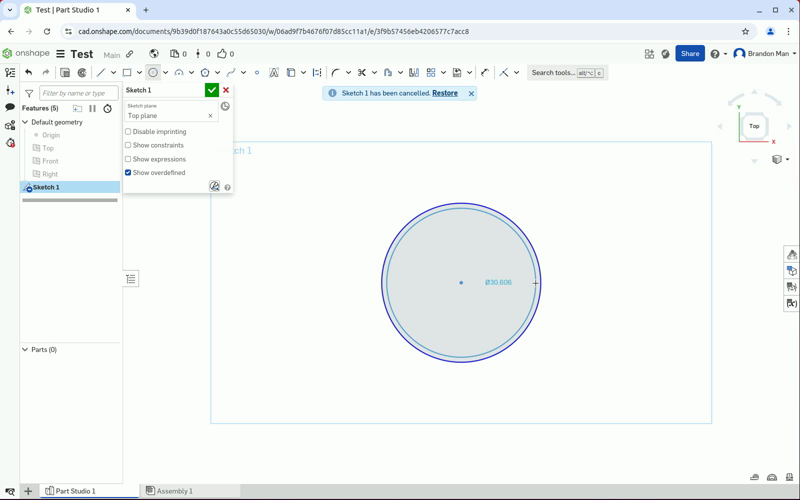
key(esc)
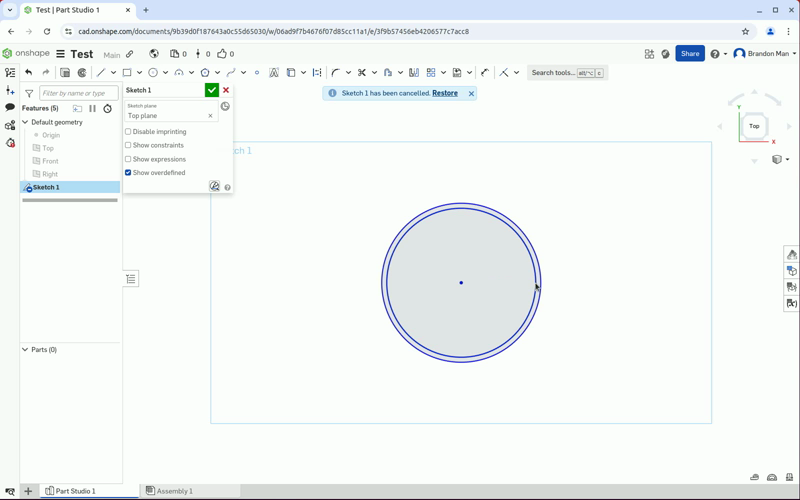
mouse_move(415, 343)
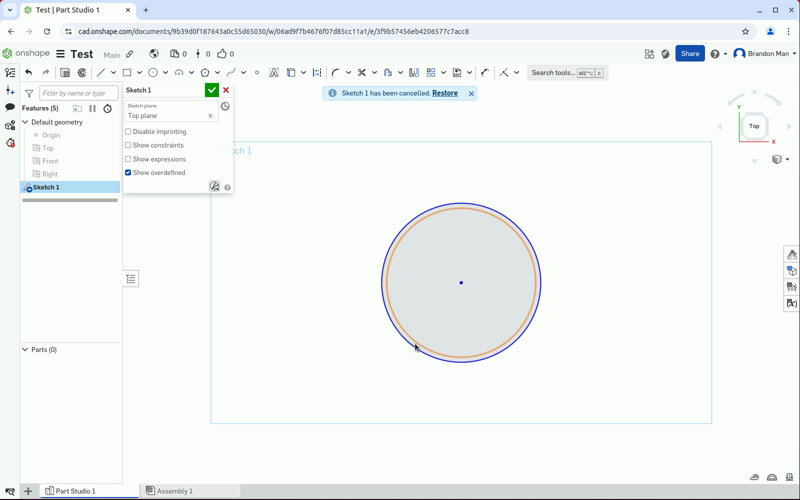
click(415, 343)
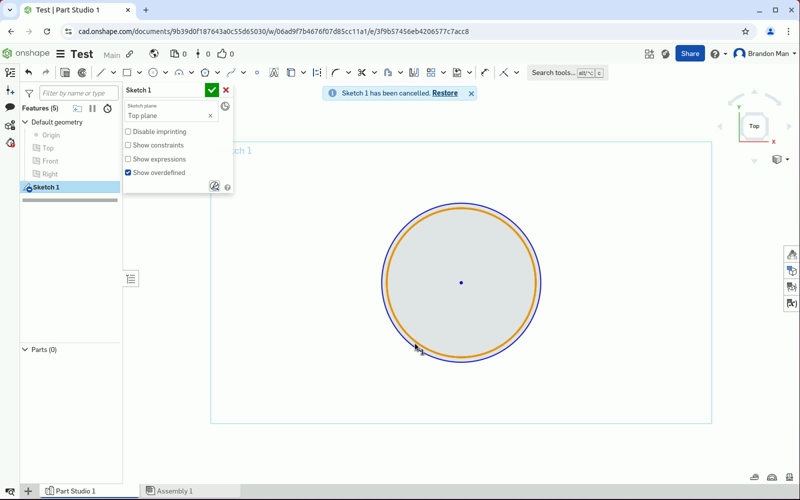
mouse_move(73, 352)
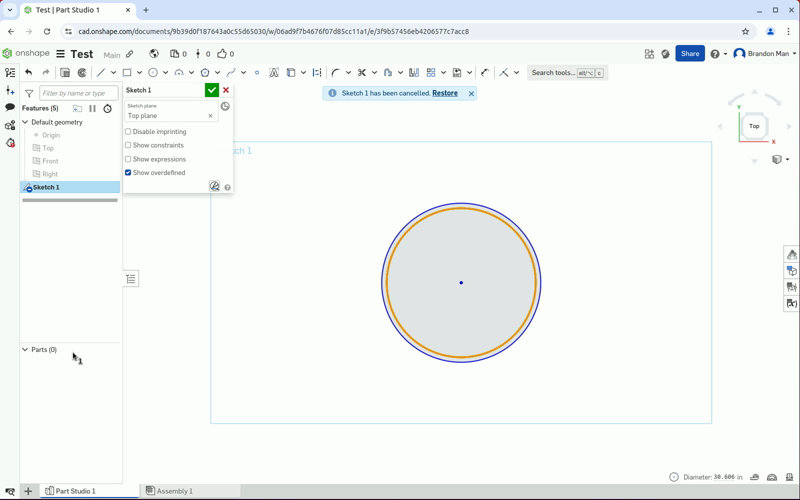
key(shift+y)
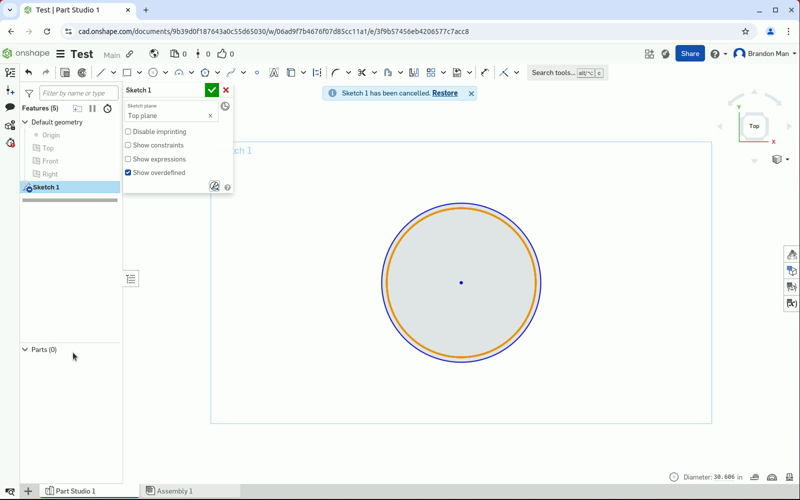
key(shift+e)
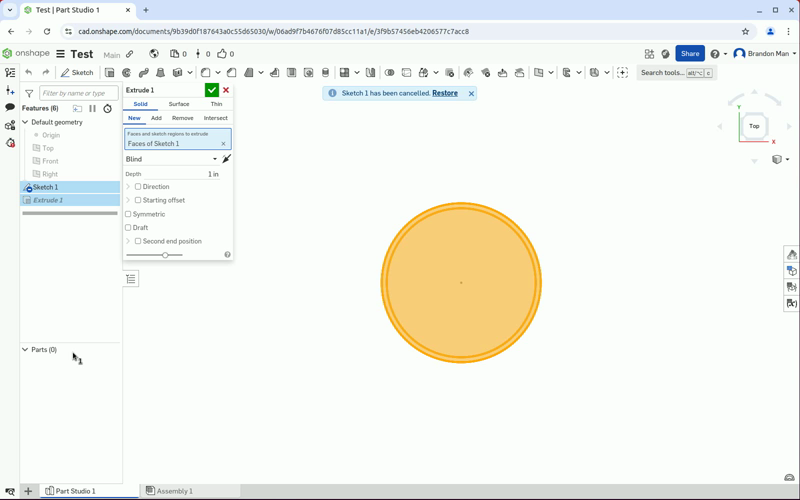
mouse_move(143, 106)
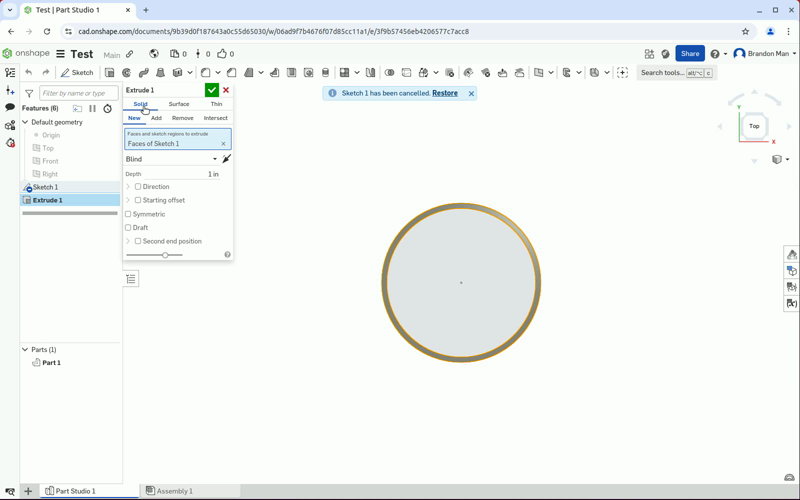
click(143, 106)
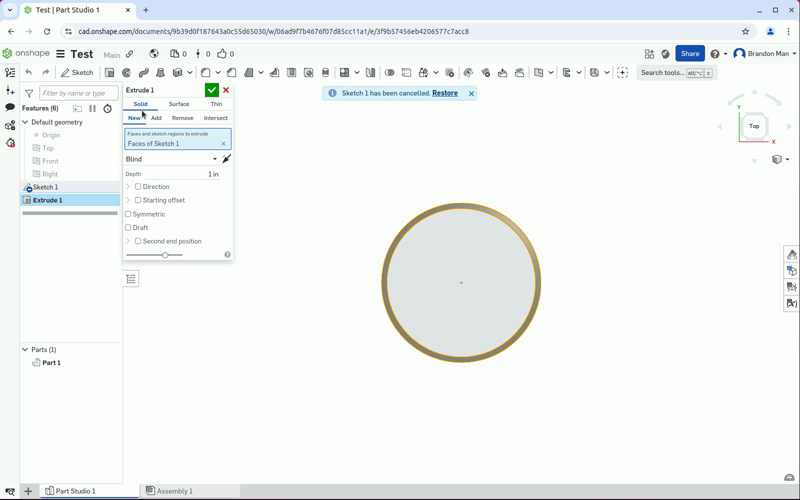
mouse_move(137, 120)
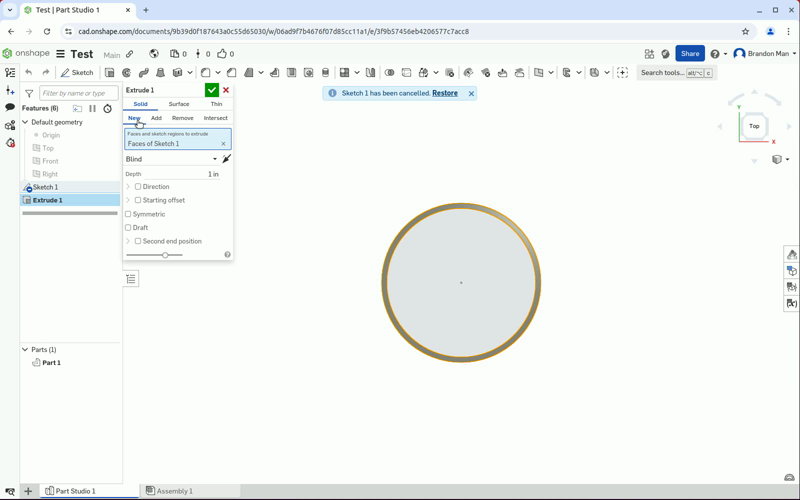
click(137, 120)
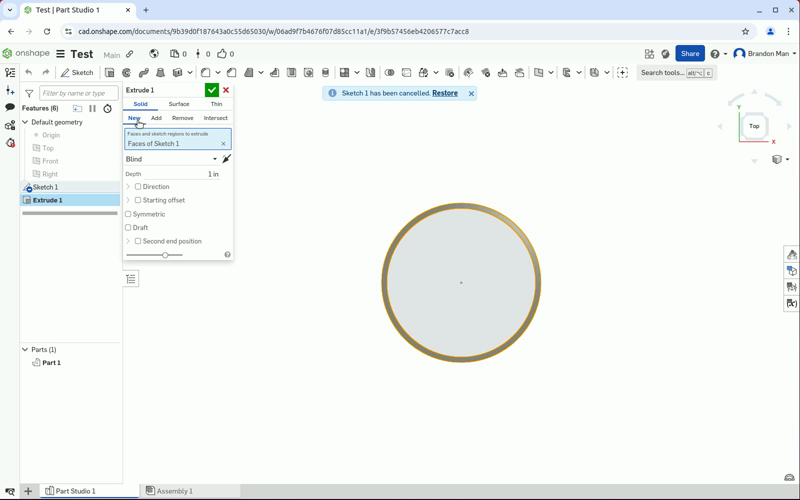
key(tab, 4)
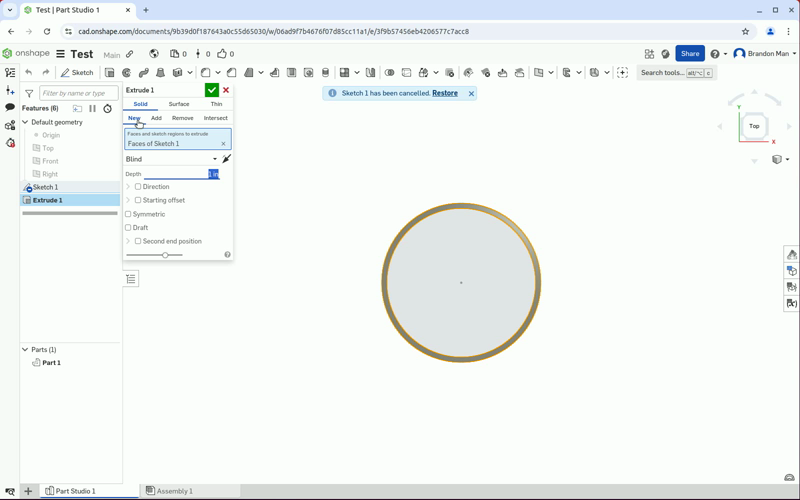
text(23.108)
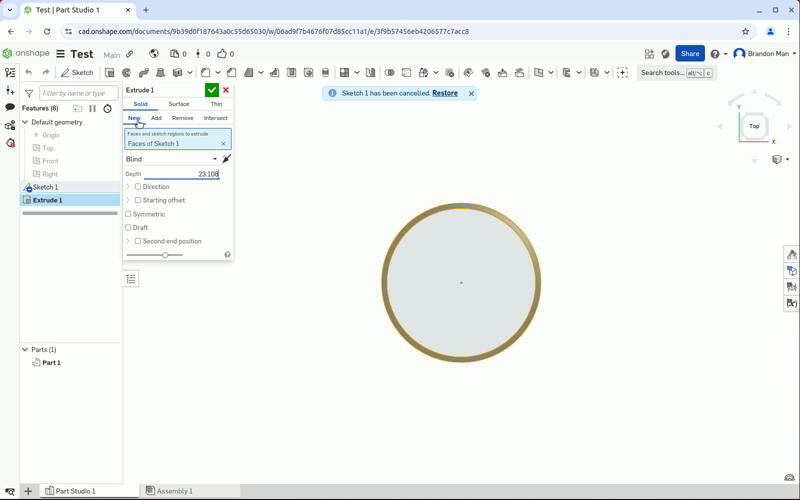
key(enter)
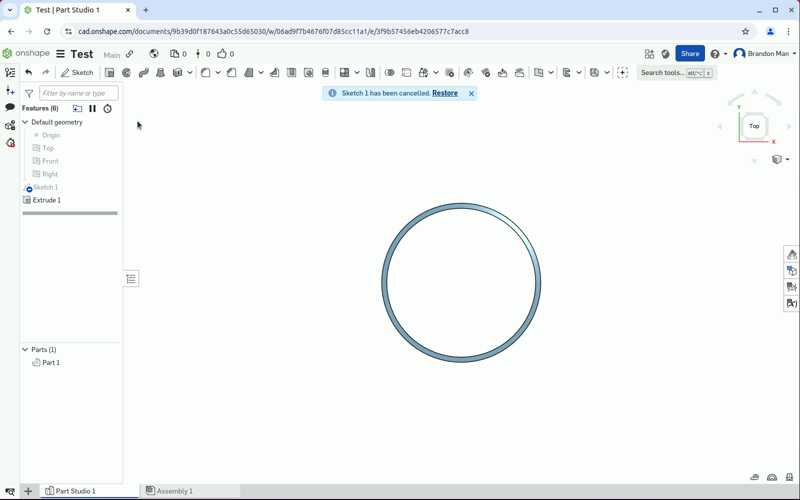
key(shift+h)
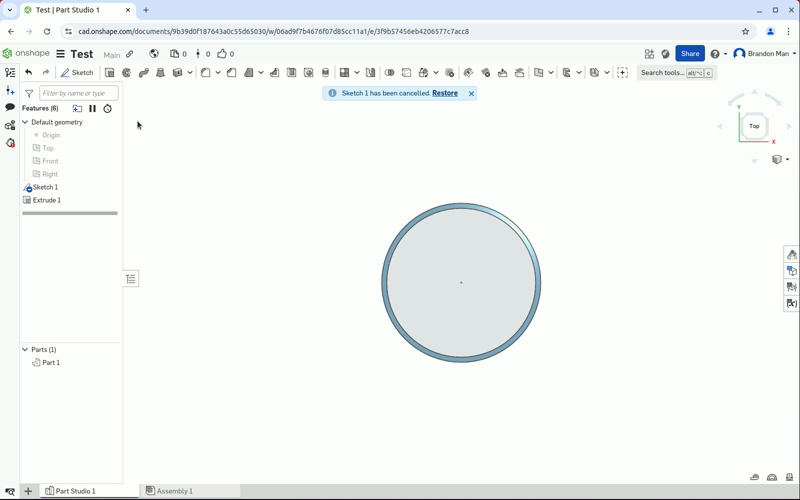
key(shift+h)
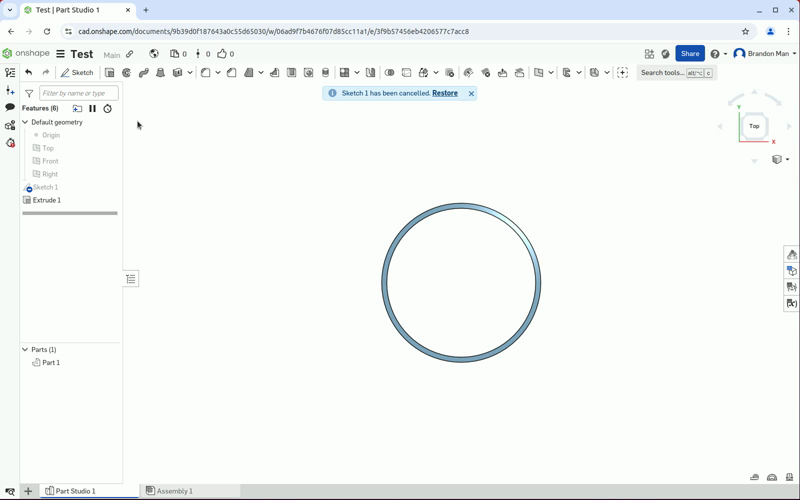
mouse_move(73, 189)
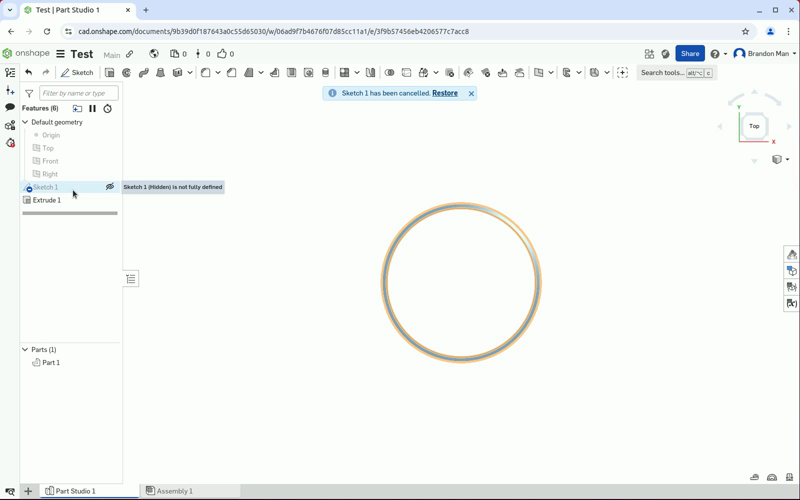
click(73, 189)
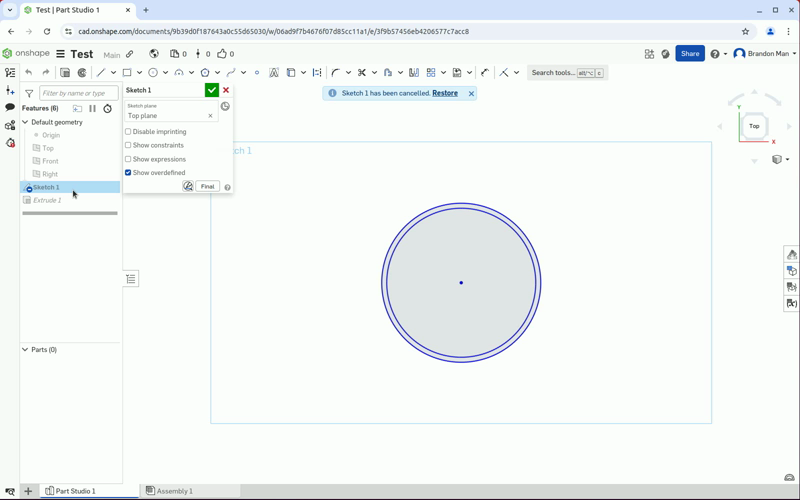
mouse_move(229, 92)
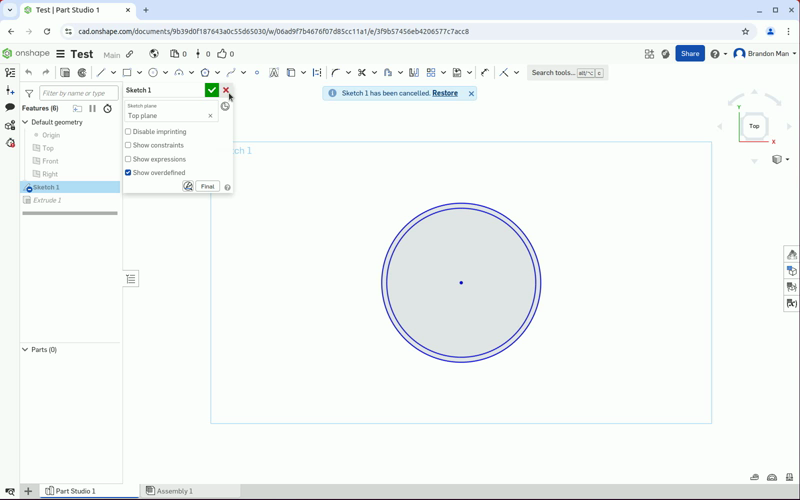
click(229, 92)
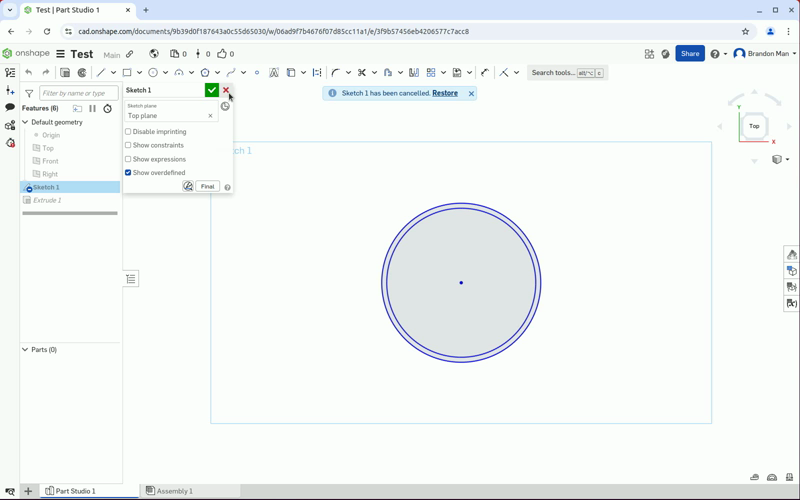
key(shift+s)
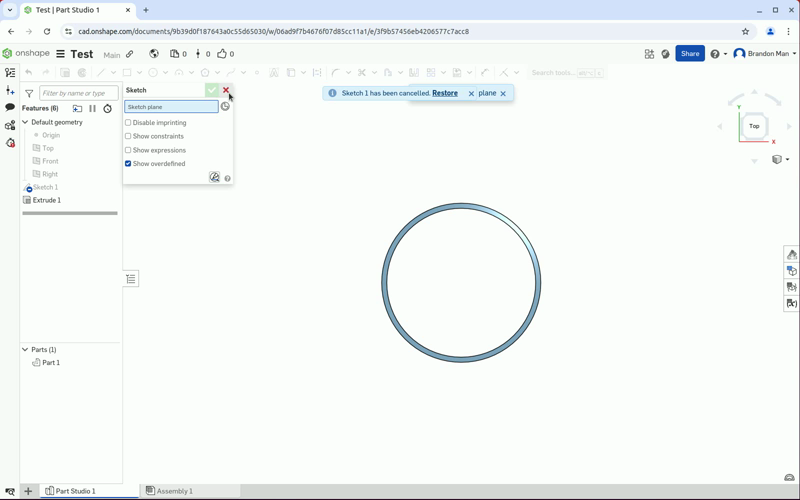
mouse_move(73, 150)
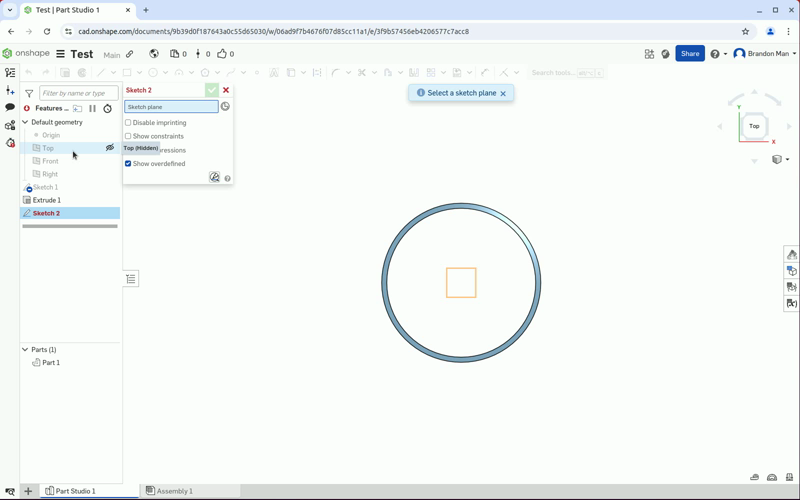
click(73, 150)
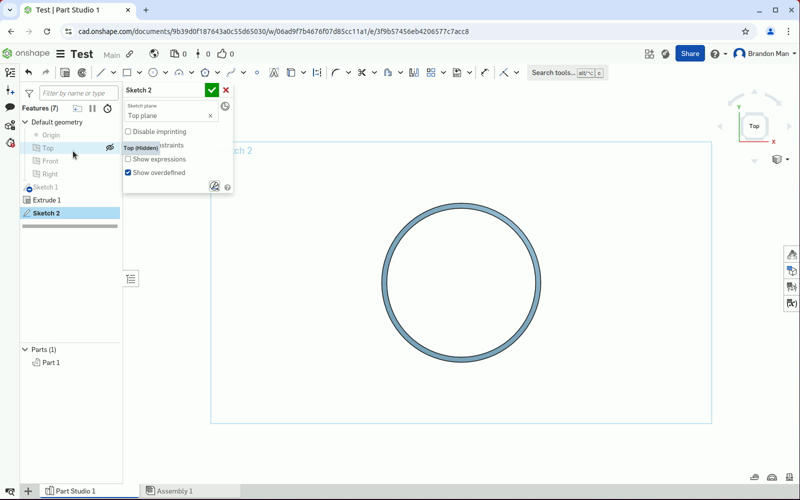
mouse_move(73, 352)
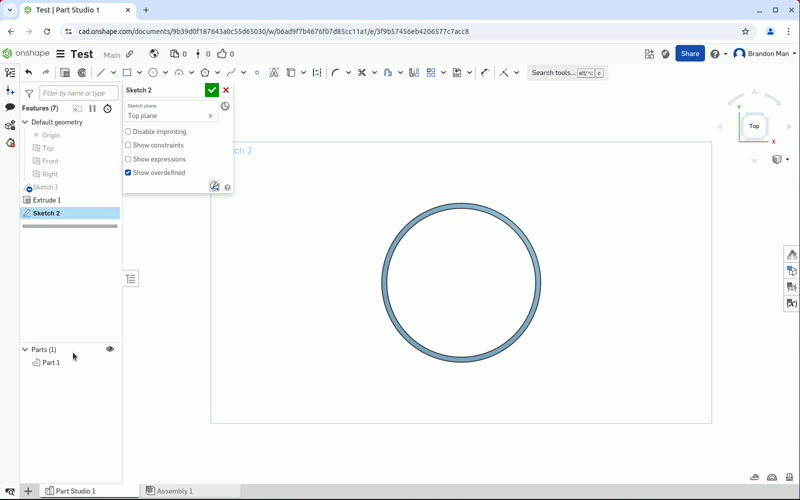
key(y)
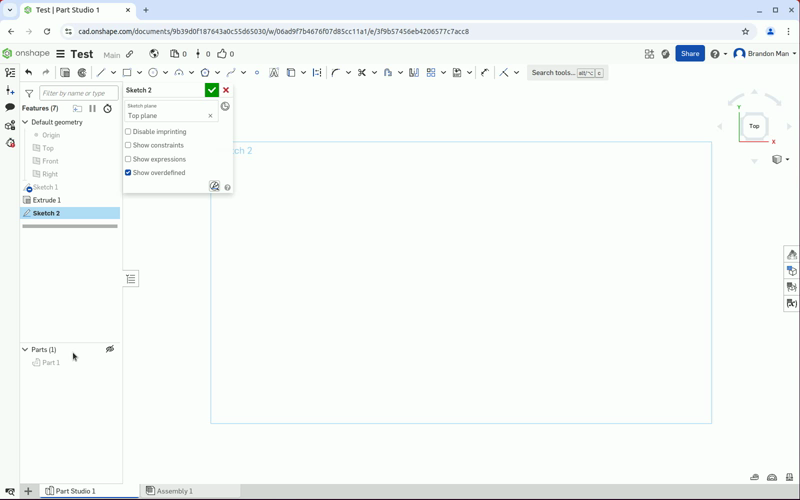
key(c)
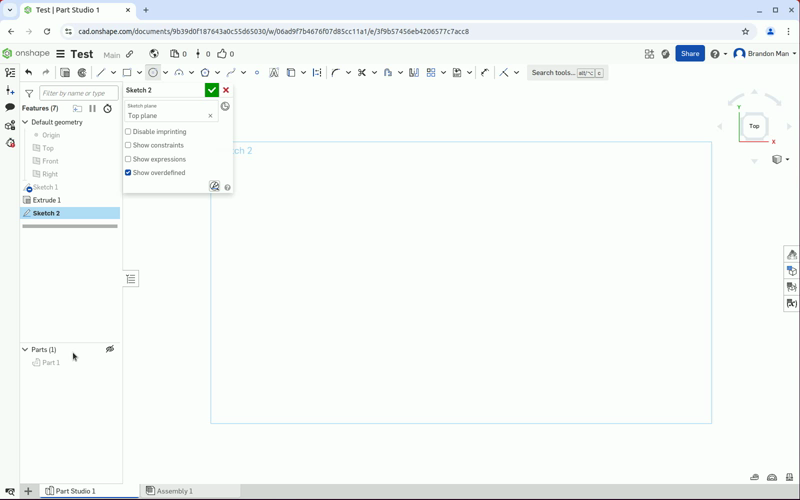
key_down(shift)
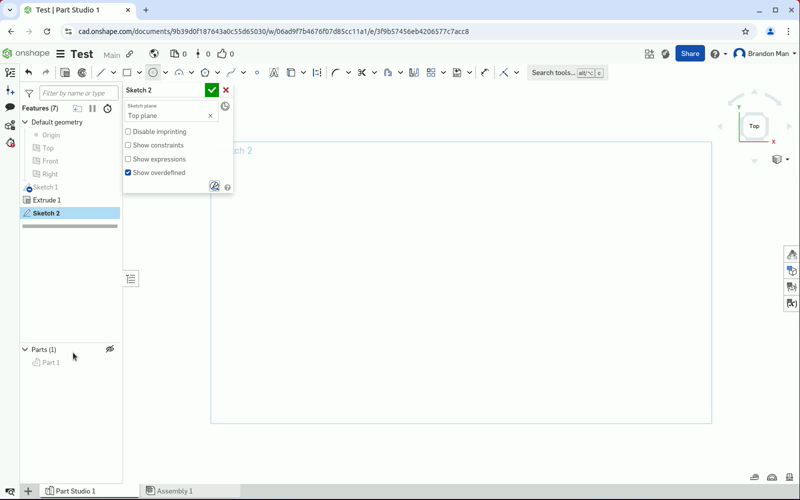
mouse_move(460, 282)
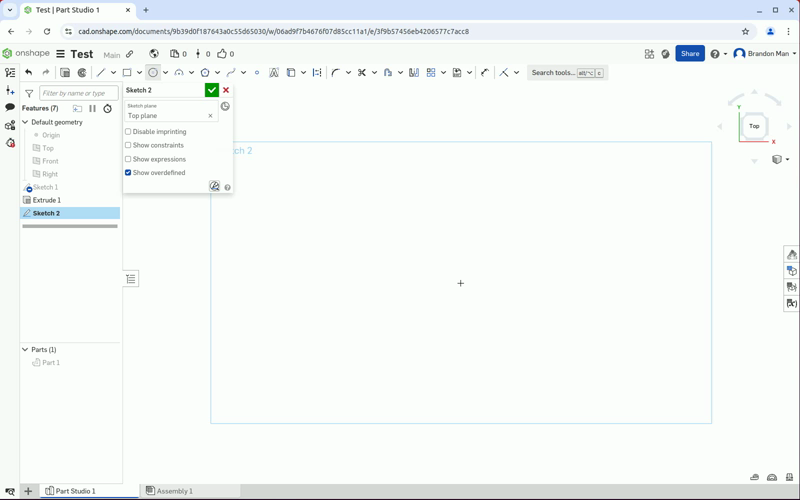
click(460, 282)
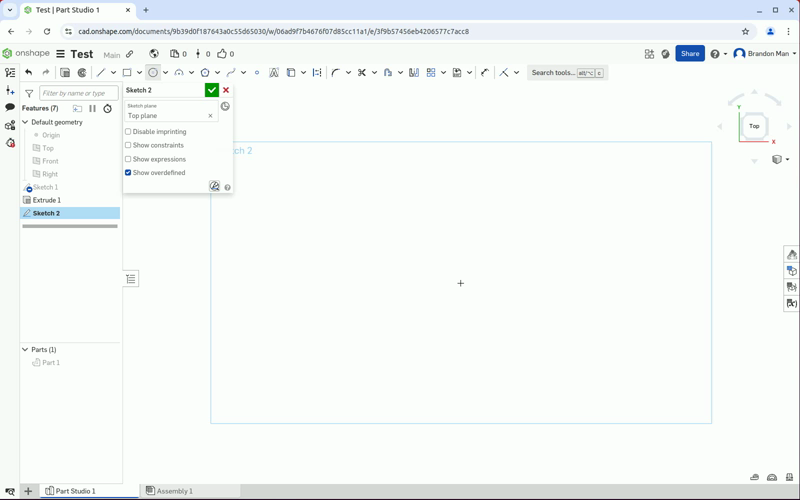
key_up(shift)
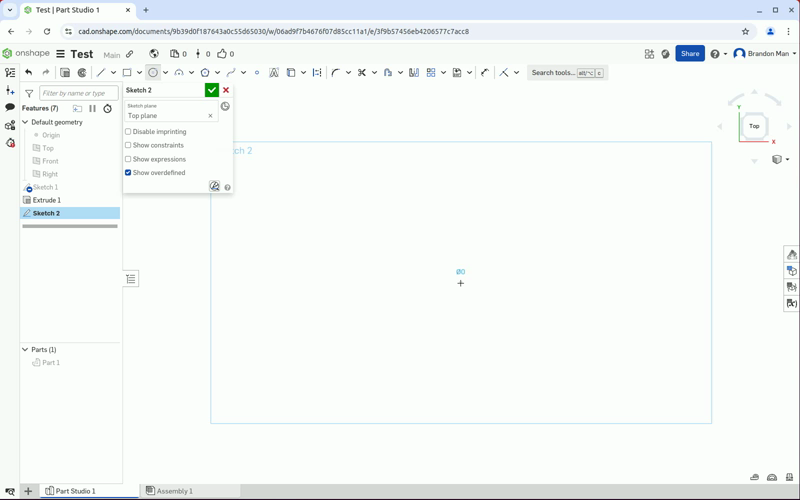
mouse_move(548, 282)
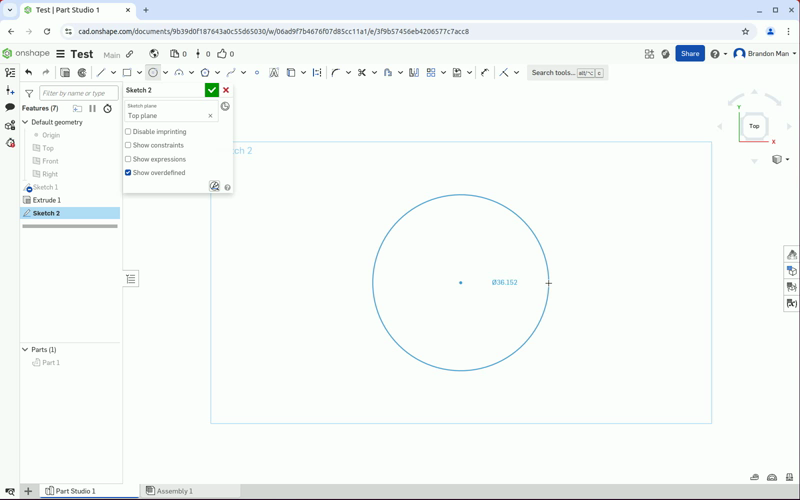
click(548, 282)
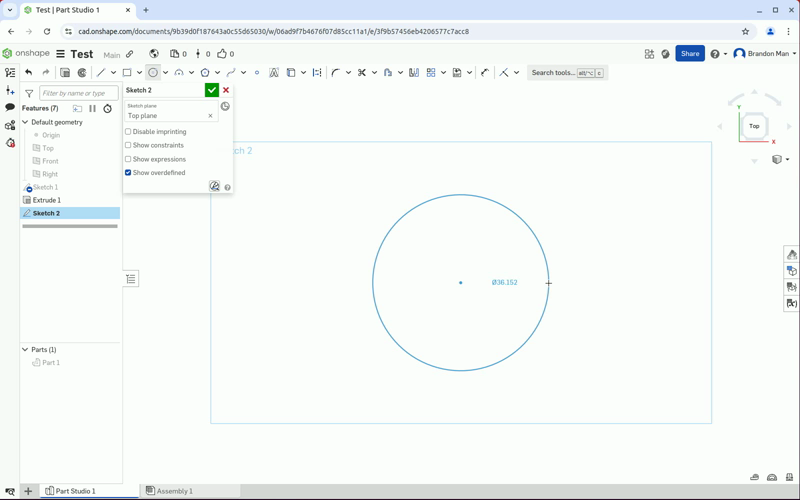
key(esc)
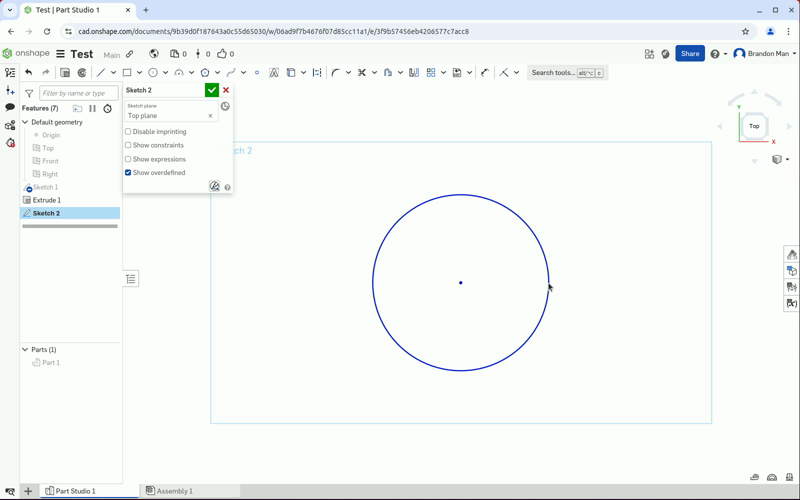
key(c)
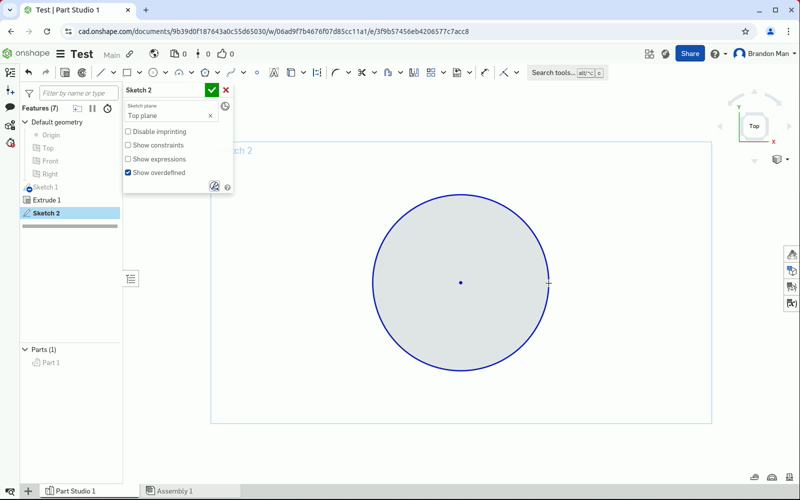
key_down(shift)
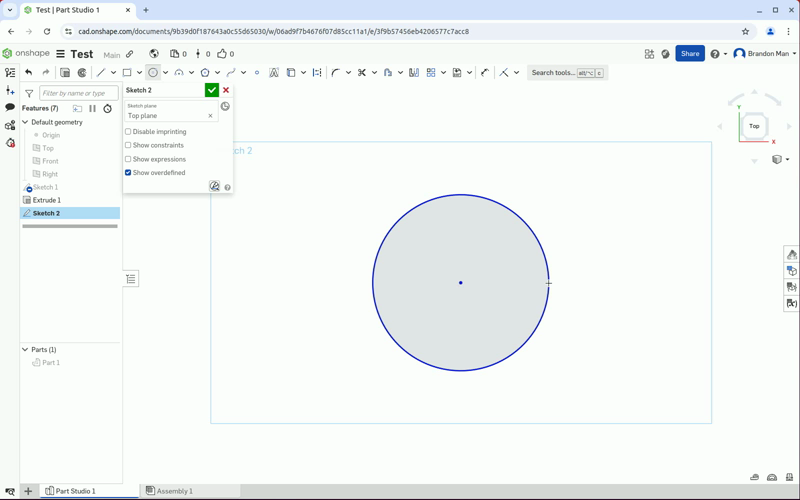
mouse_move(460, 282)
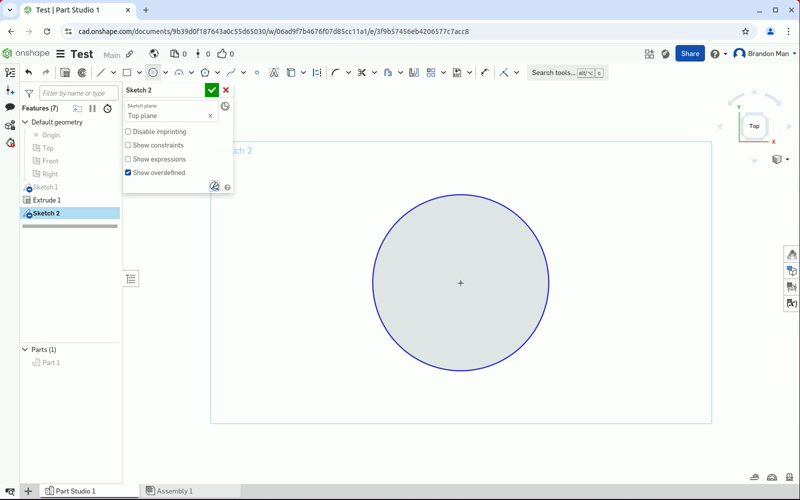
click(460, 282)
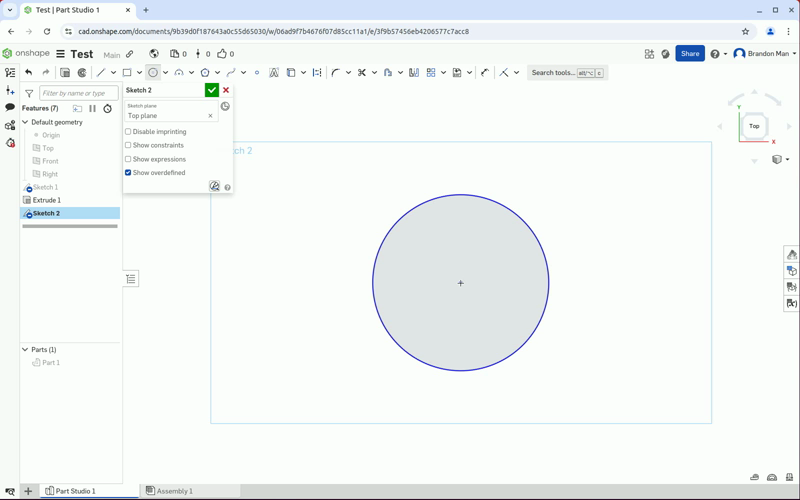
key_up(shift)
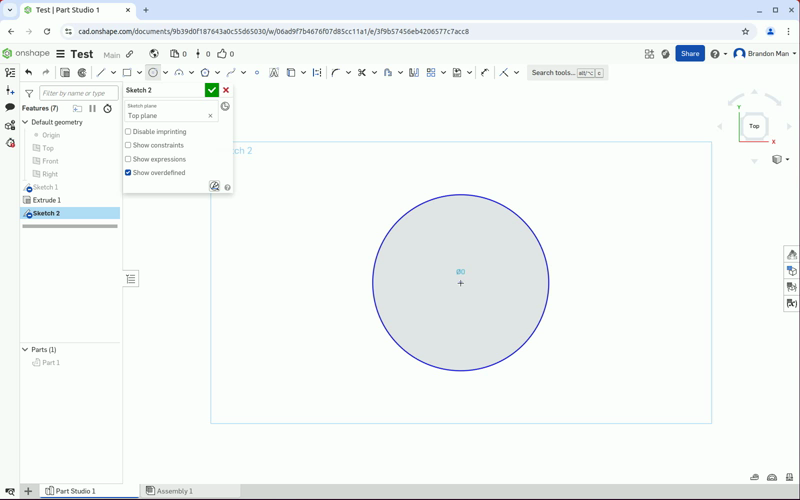
mouse_move(534, 282)
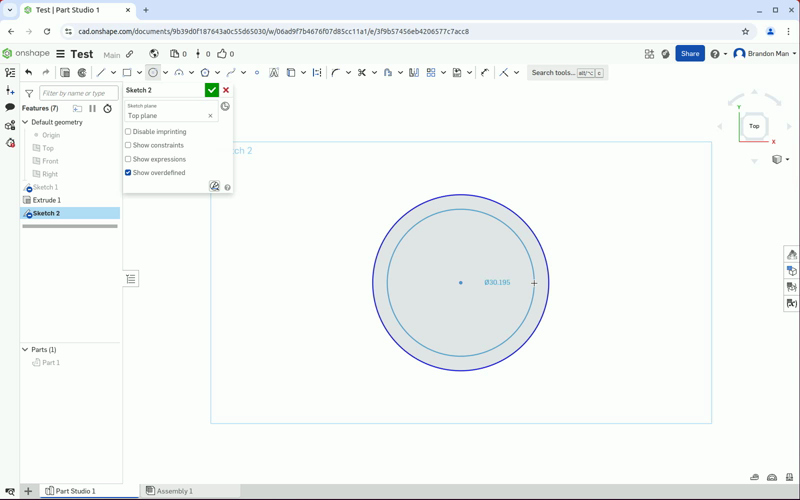
click(534, 282)
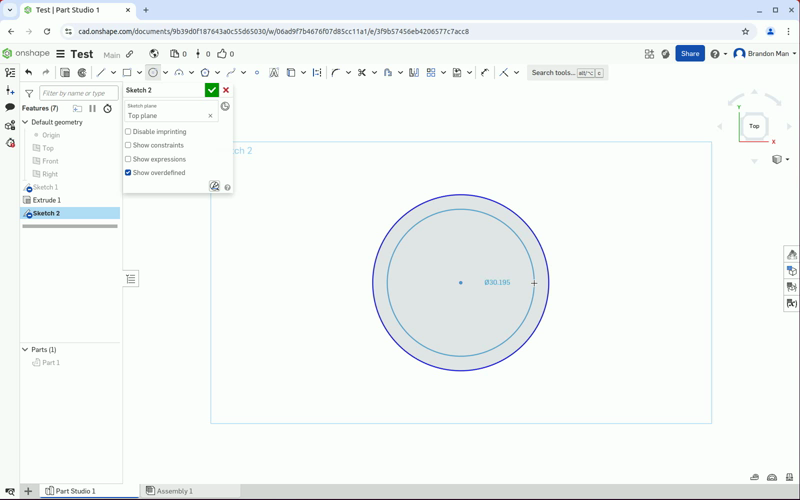
key(esc)
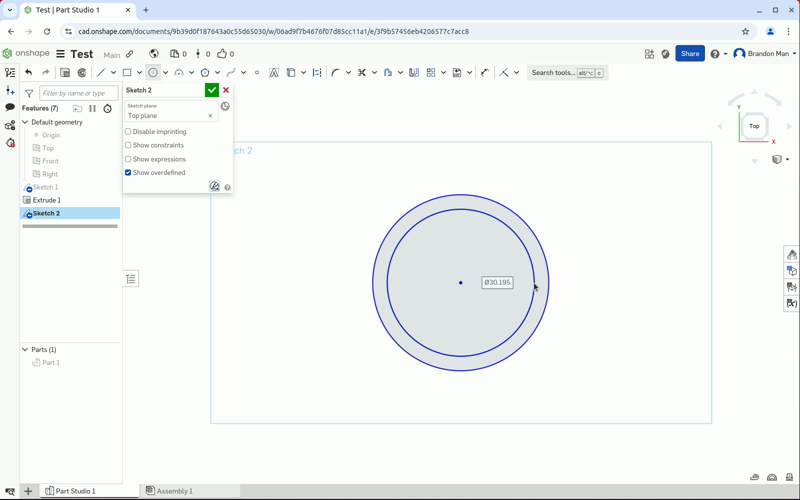
mouse_move(493, 355)
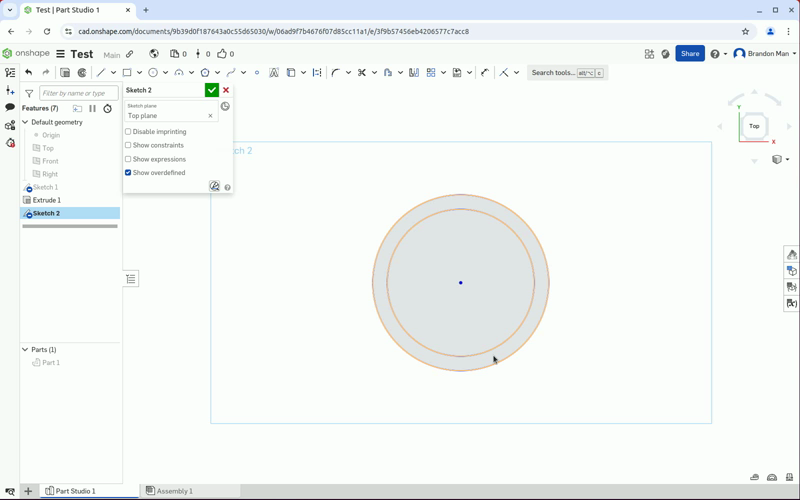
click(493, 355)
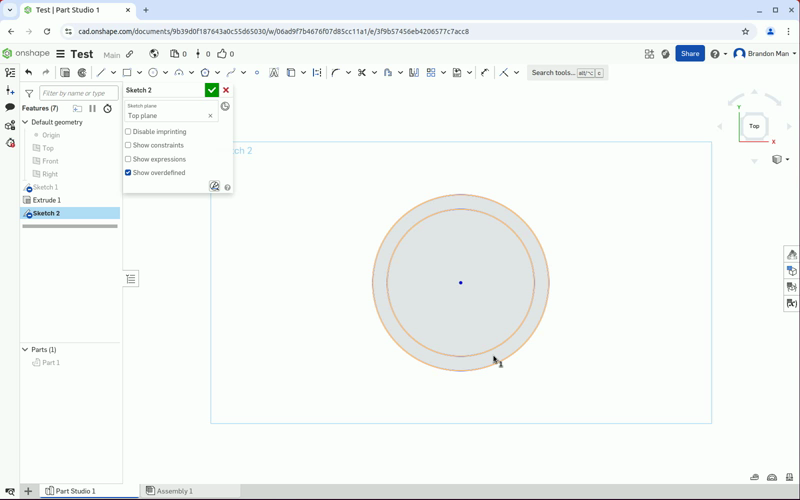
mouse_move(73, 352)
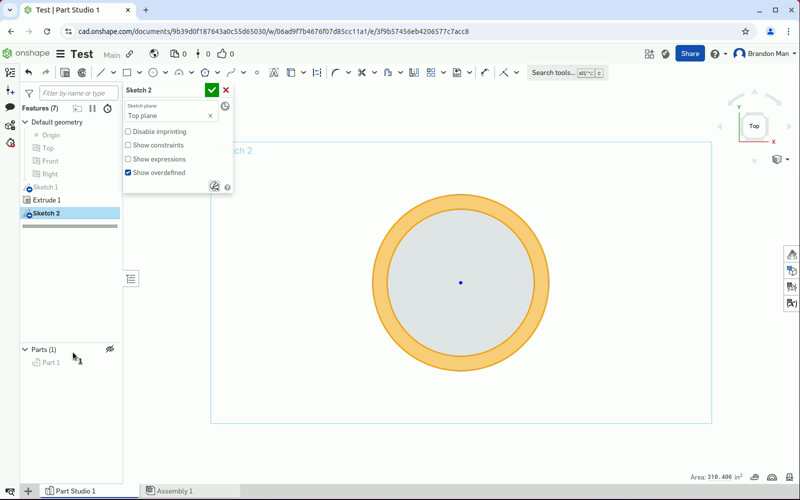
key(shift+y)
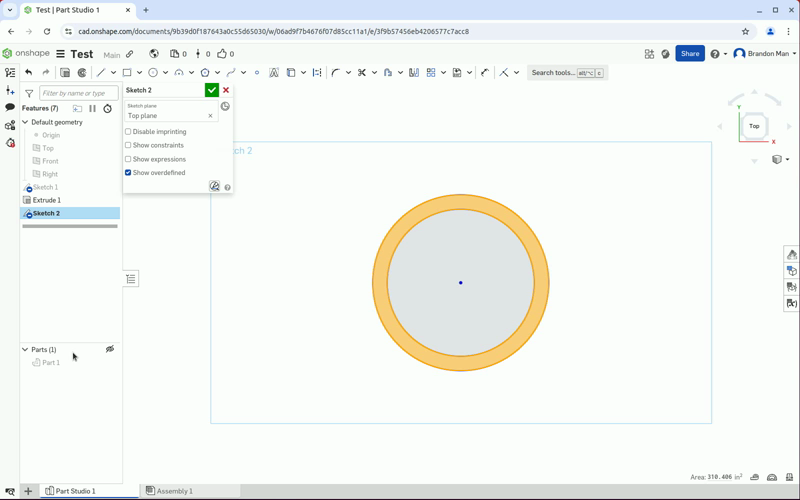
key(shift+e)
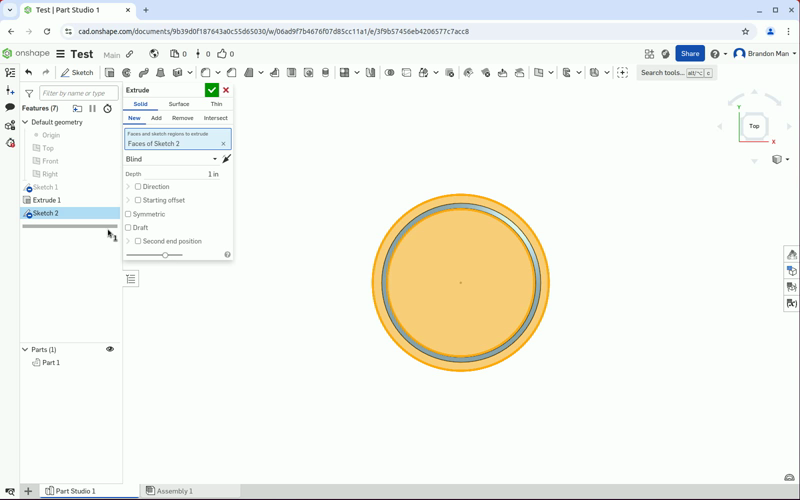
mouse_move(143, 106)
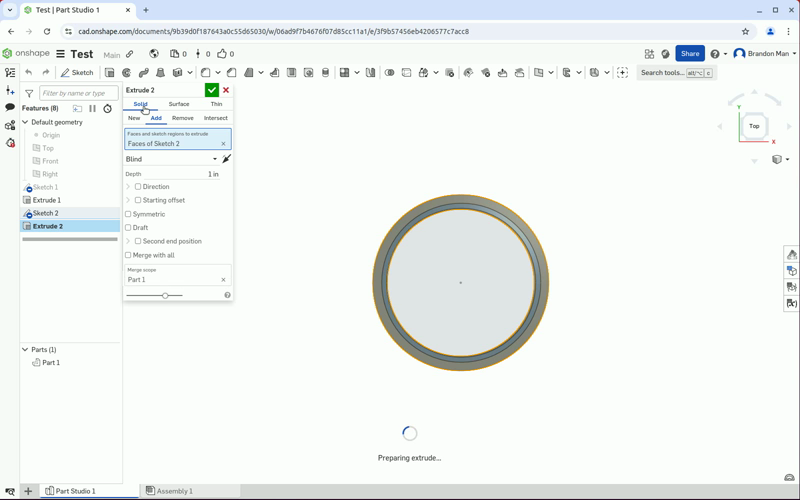
click(143, 106)
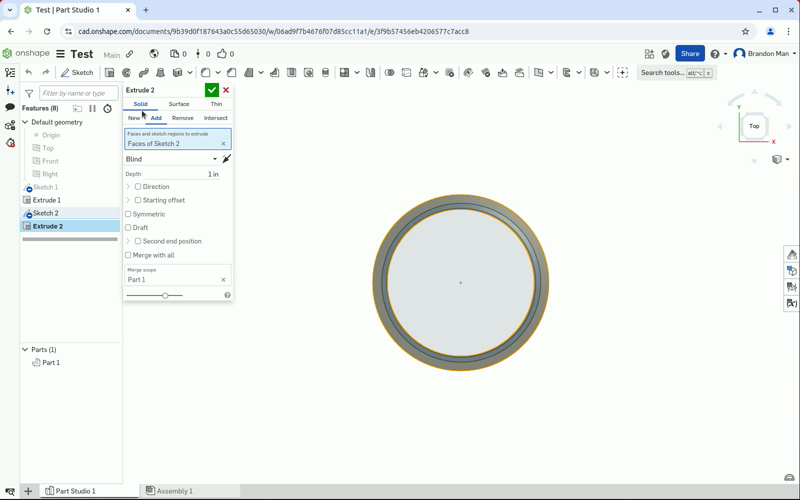
mouse_move(137, 120)
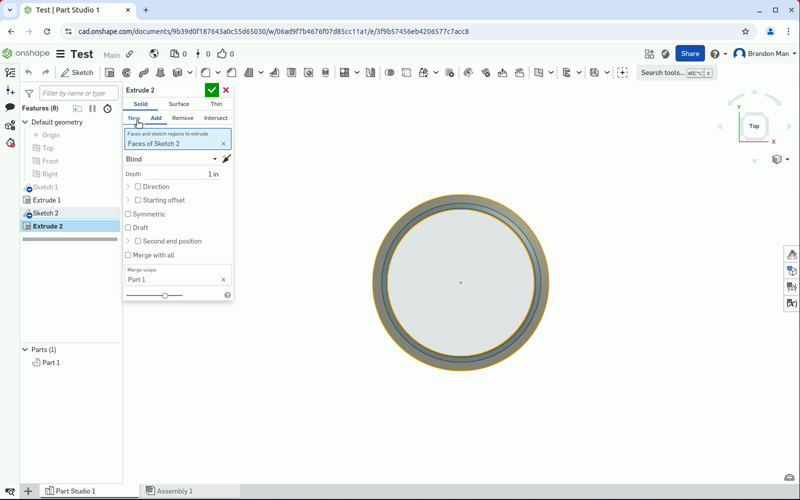
click(137, 120)
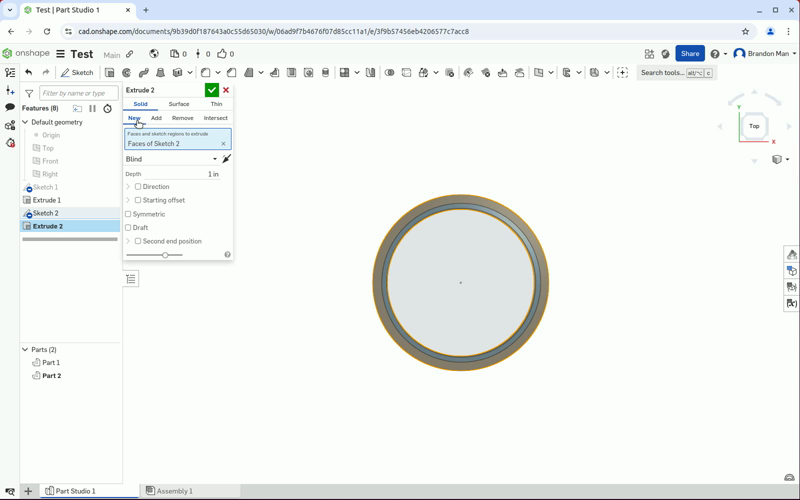
key(tab, 4)
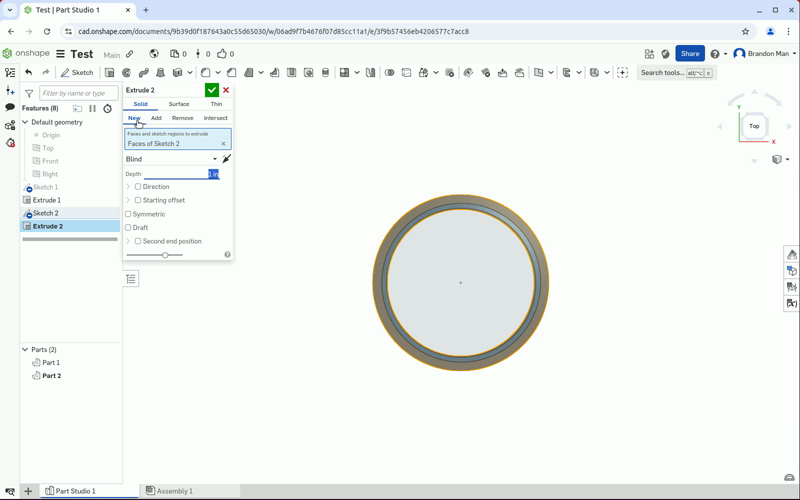
text(0.963)
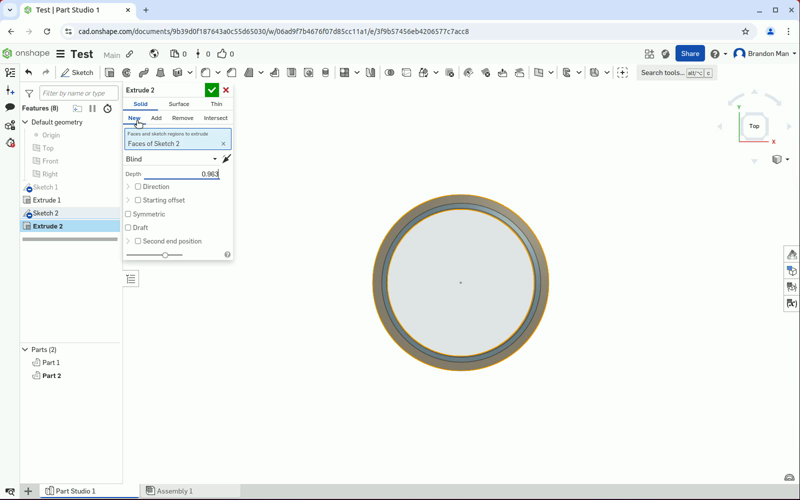
key(enter)
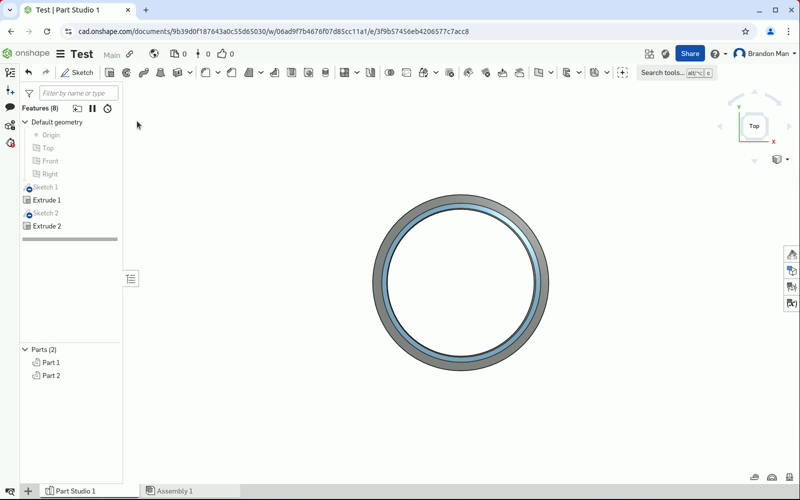
key(shift+h)
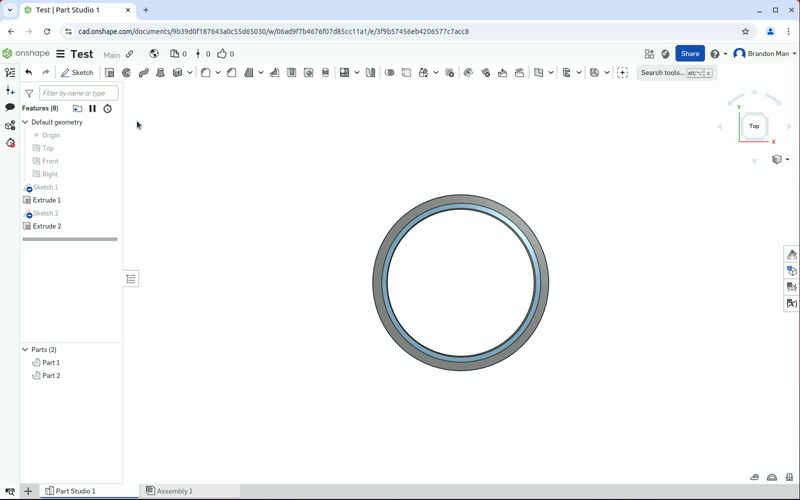
key(shift+h)
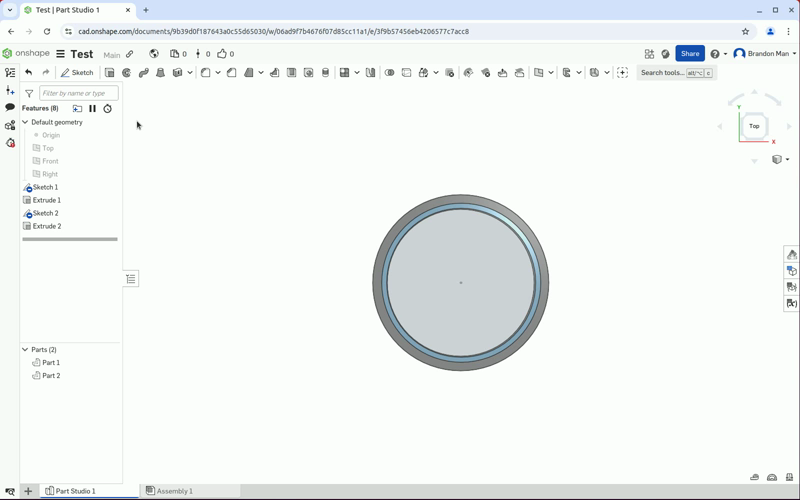
key(shift+7)
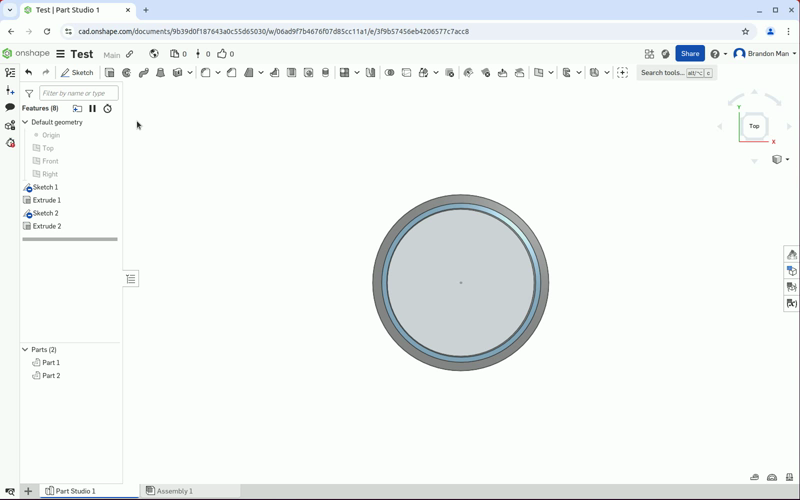
key(up, 3)
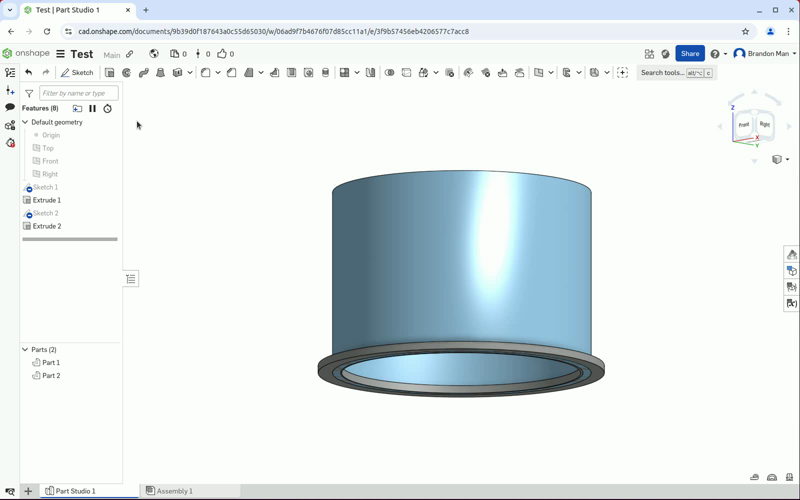
key(left, 3)
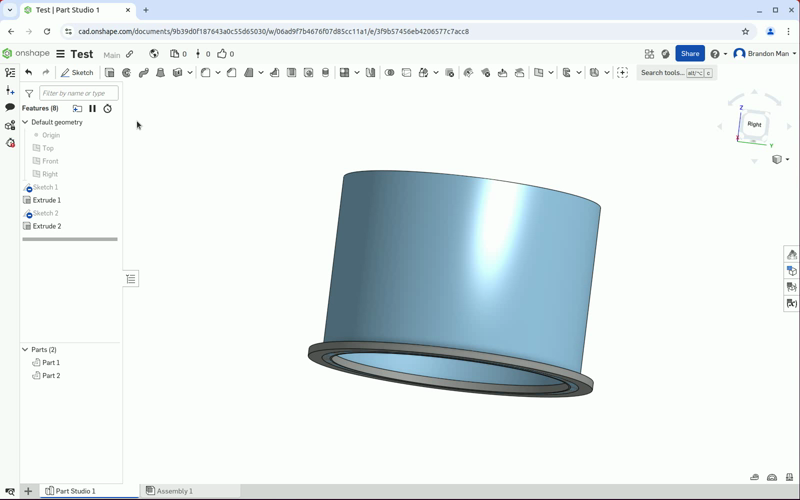
key(right, 3)
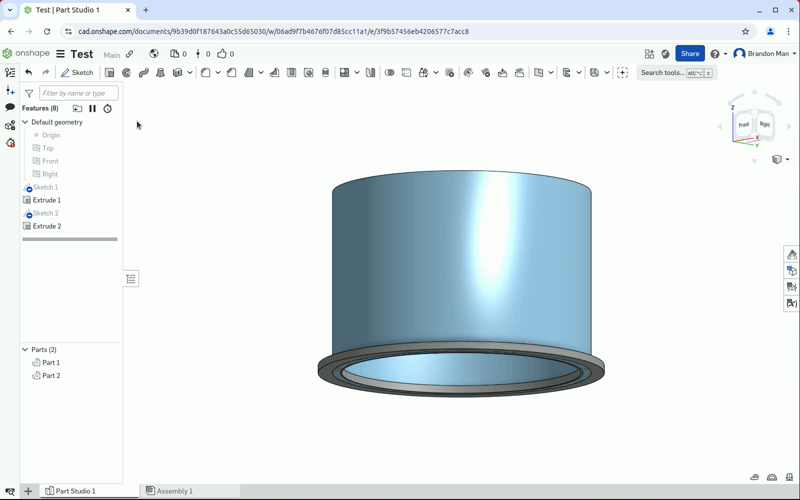
key(down, 3)
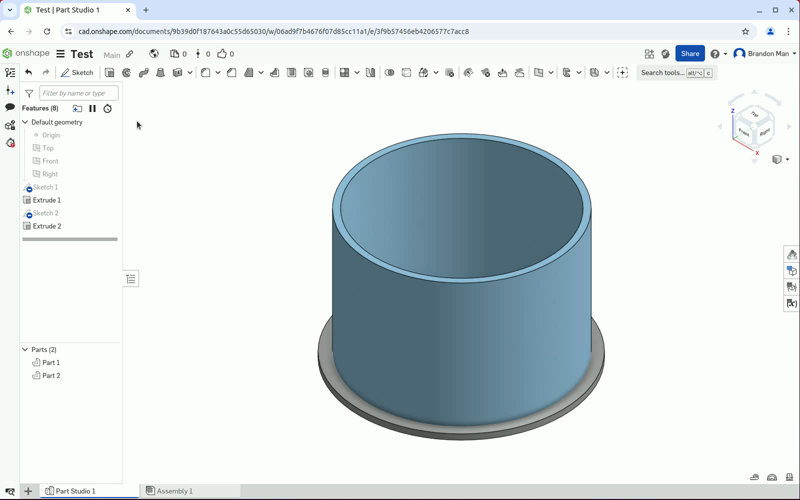
mouse_move(73, 189)
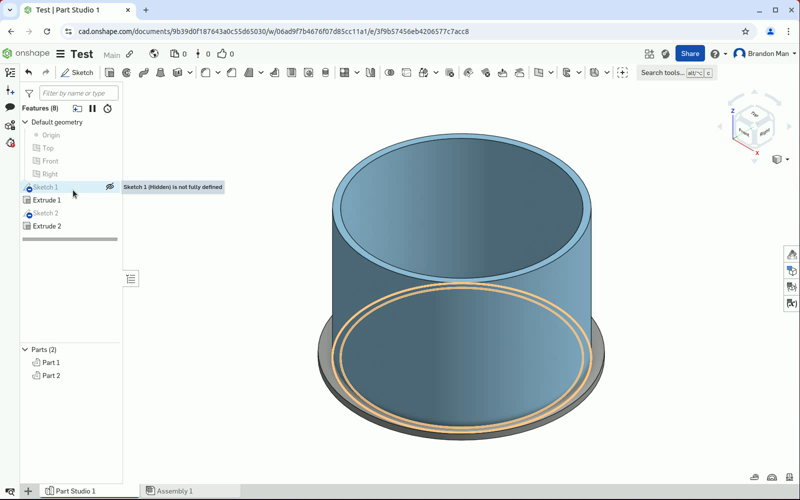
click(73, 189)